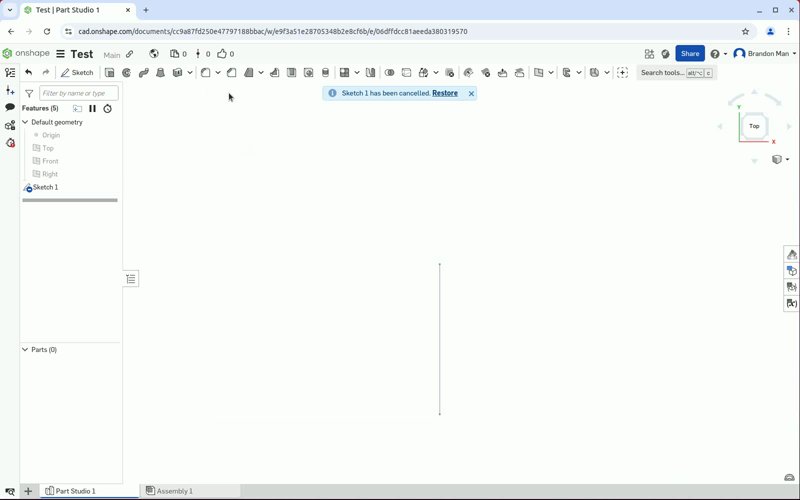
key(shift+h)
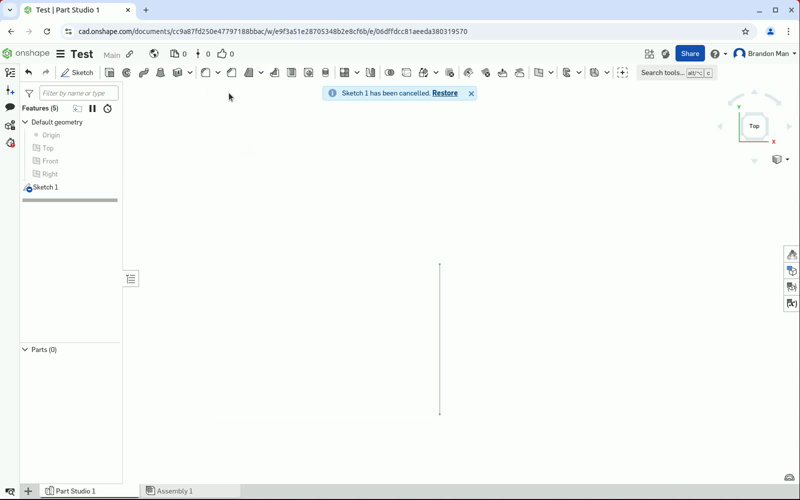
key(shift+s)
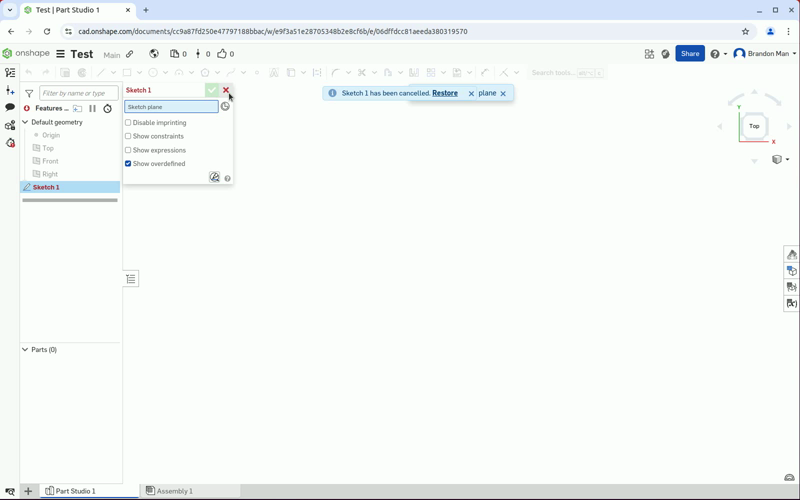
mouse_move(73, 150)
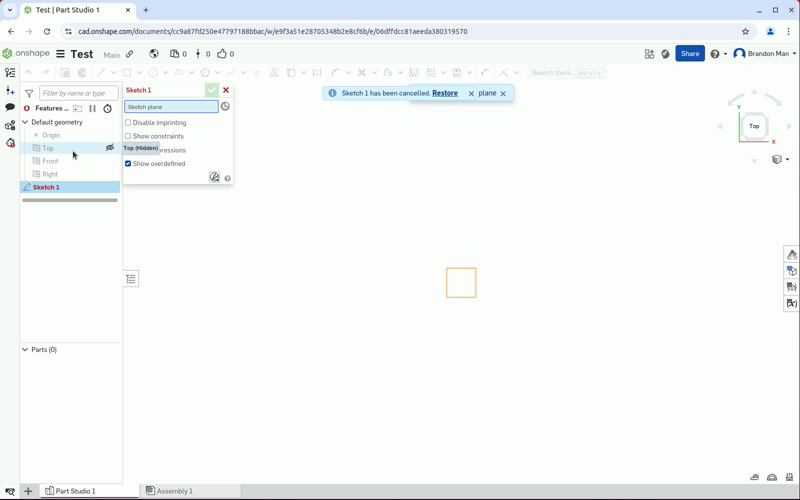
click(73, 150)
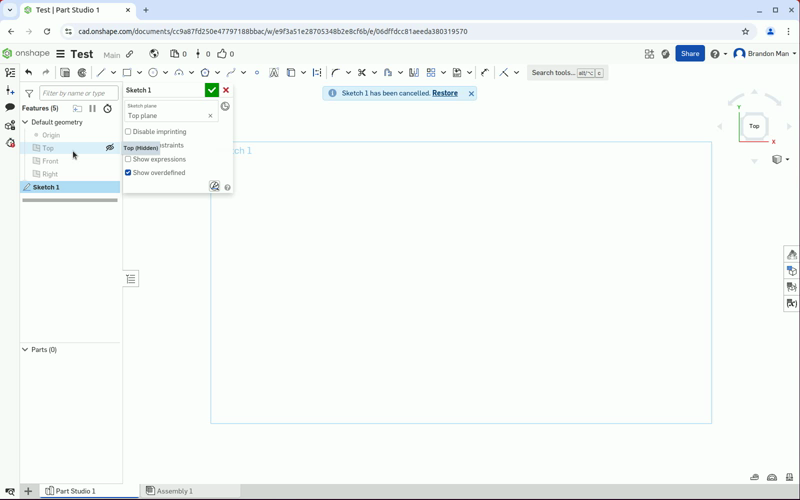
mouse_move(73, 352)
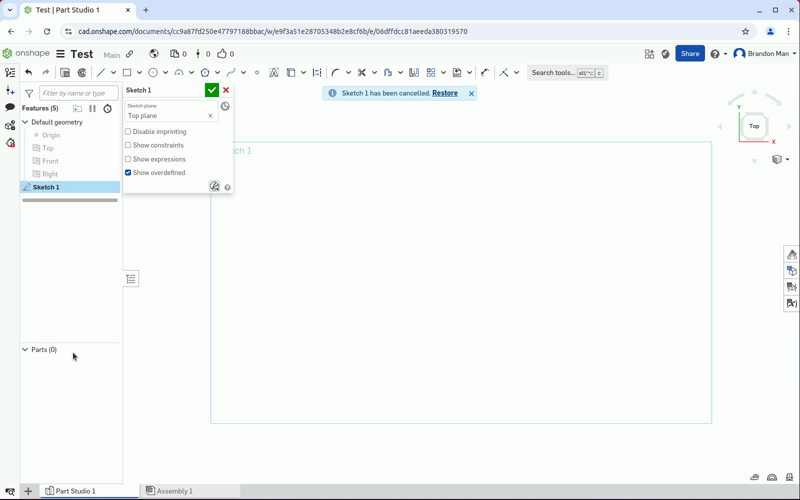
key(y)
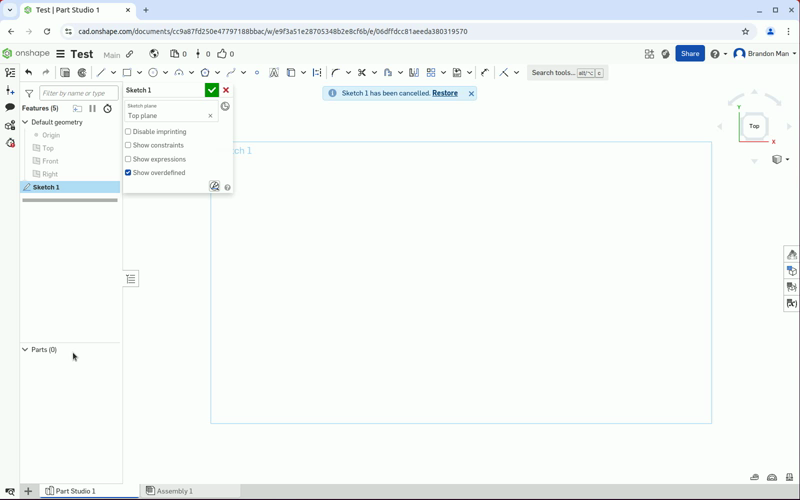
key(c)
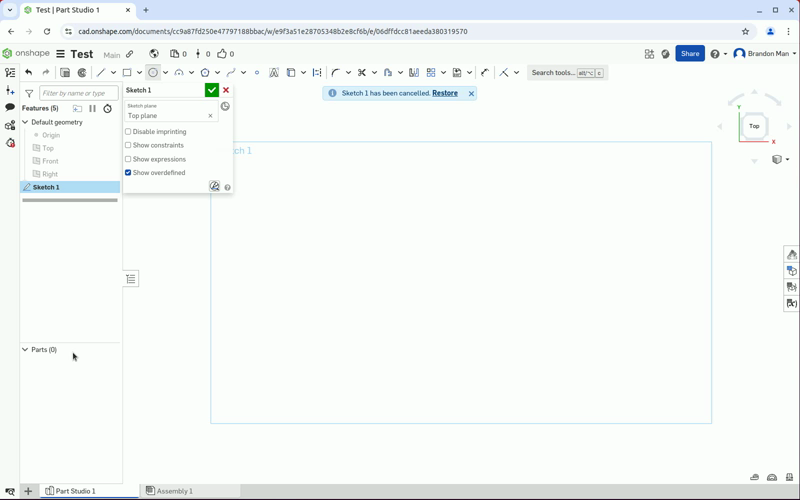
key_down(shift)
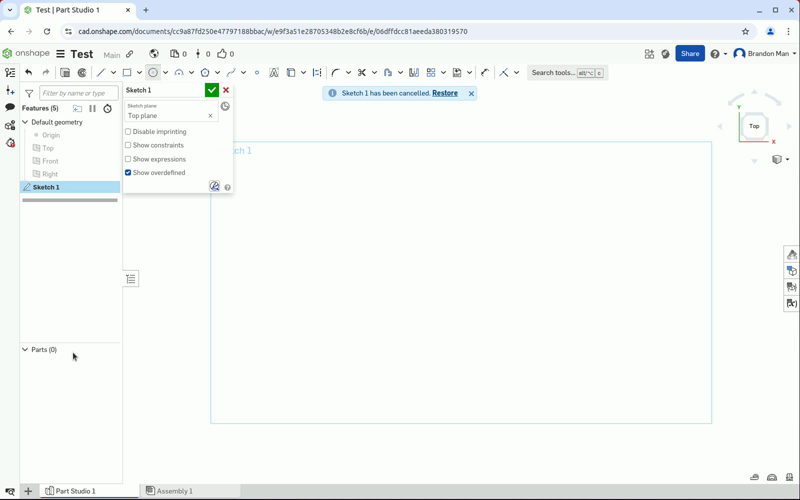
mouse_move(461, 282)
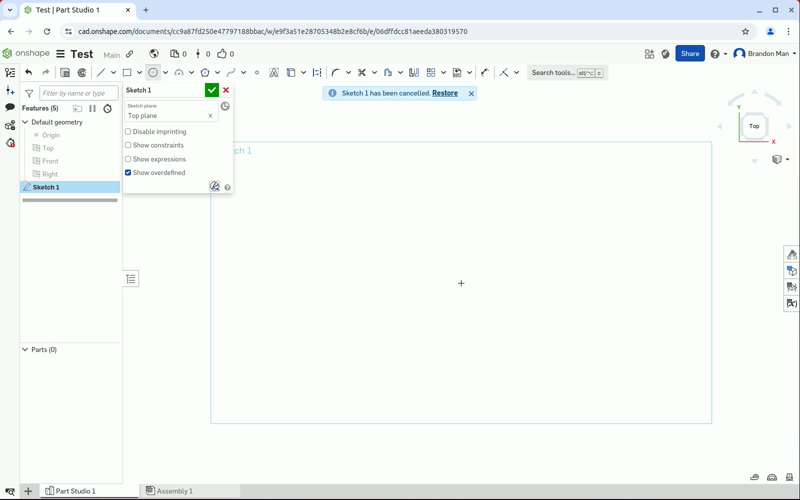
click(461, 282)
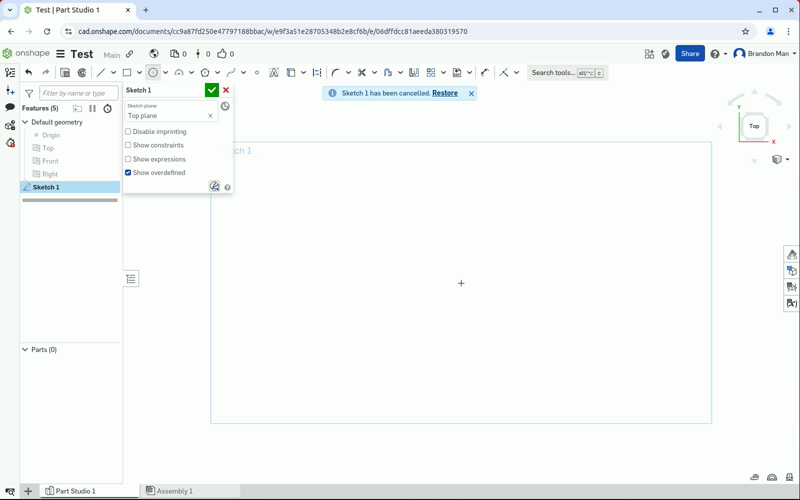
key_up(shift)
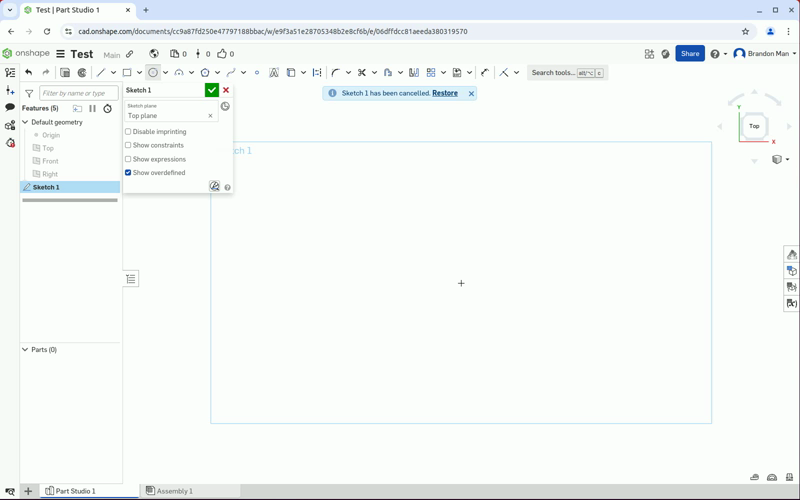
mouse_move(572, 282)
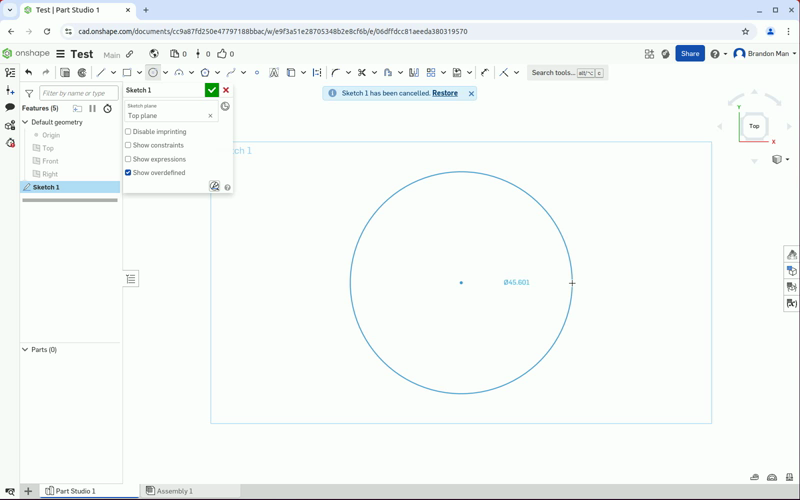
click(572, 282)
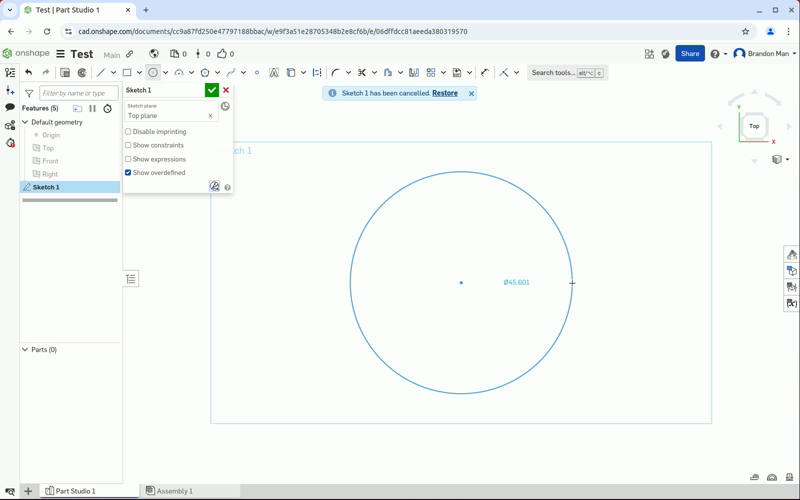
key(esc)
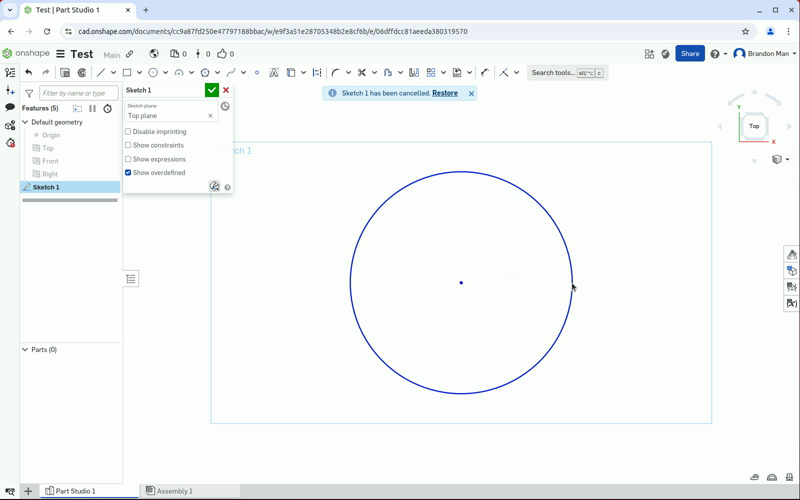
key(c)
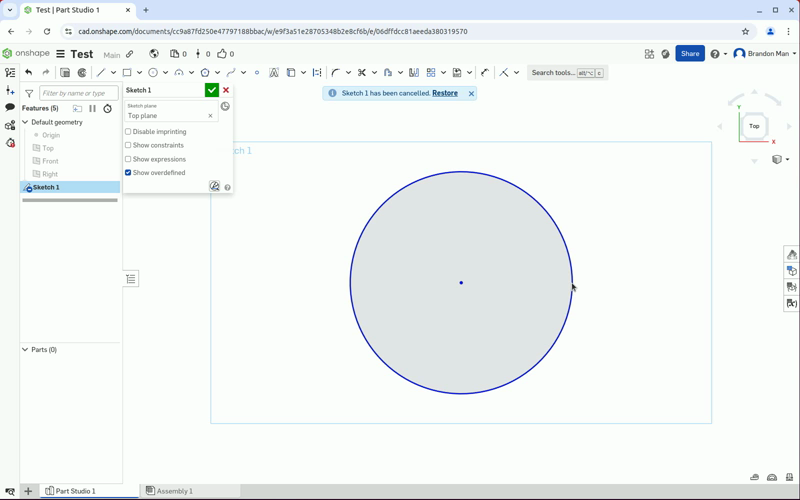
key_down(shift)
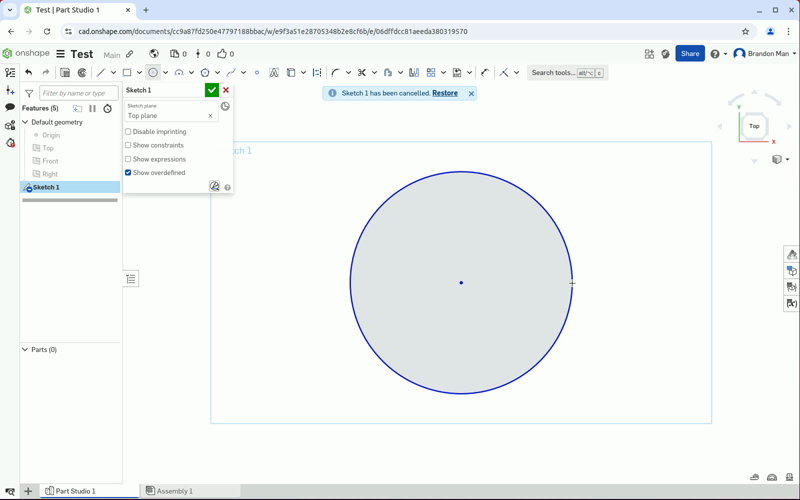
mouse_move(461, 282)
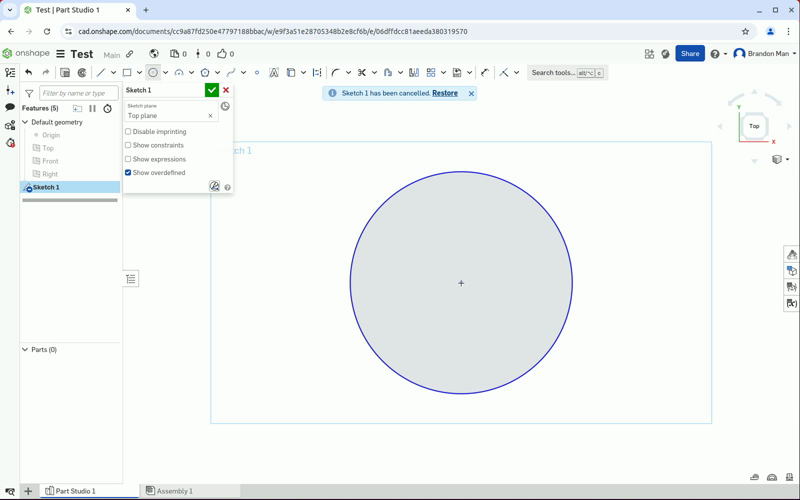
click(461, 282)
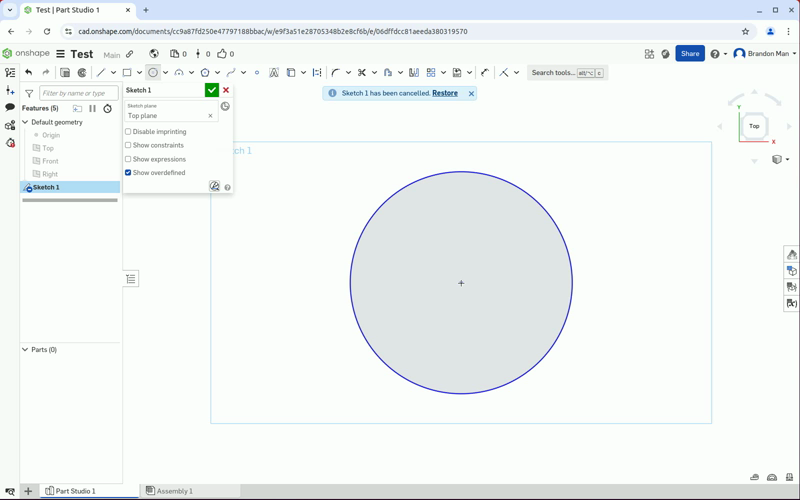
key_up(shift)
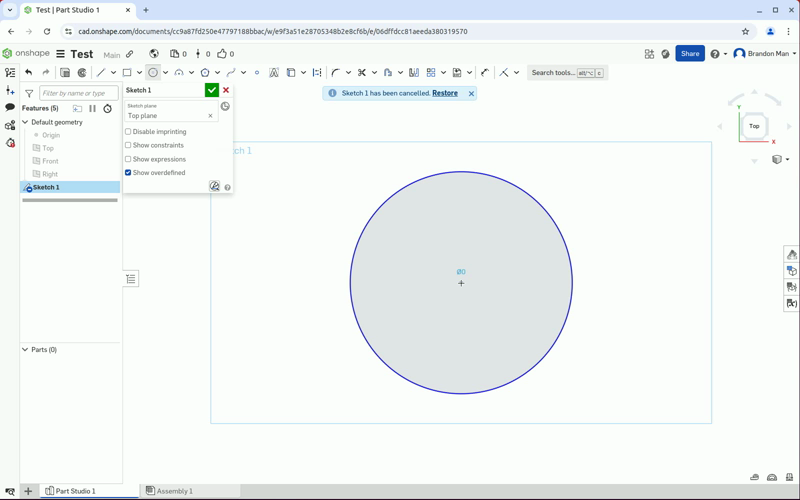
mouse_move(562, 282)
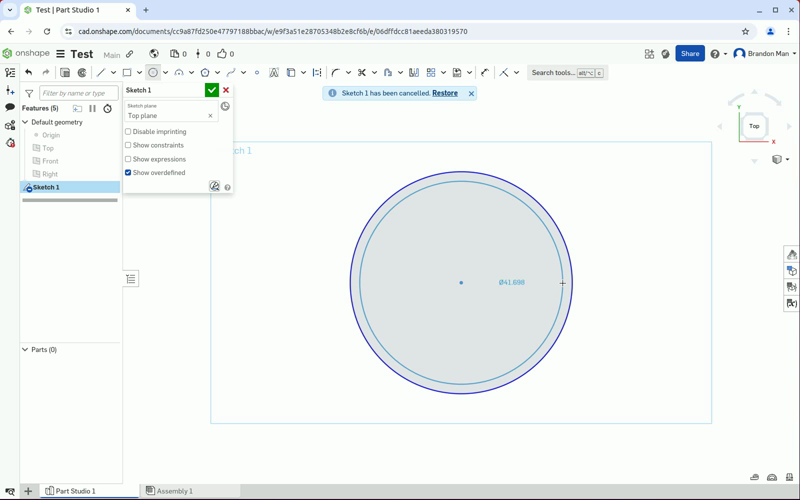
click(562, 282)
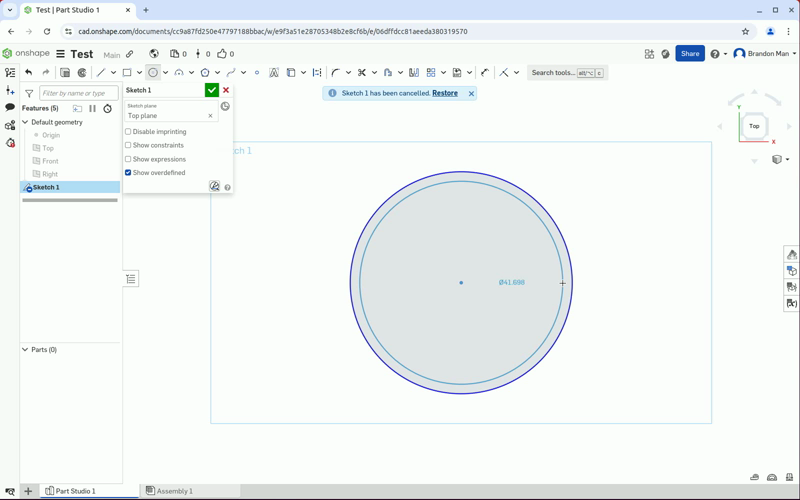
key(esc)
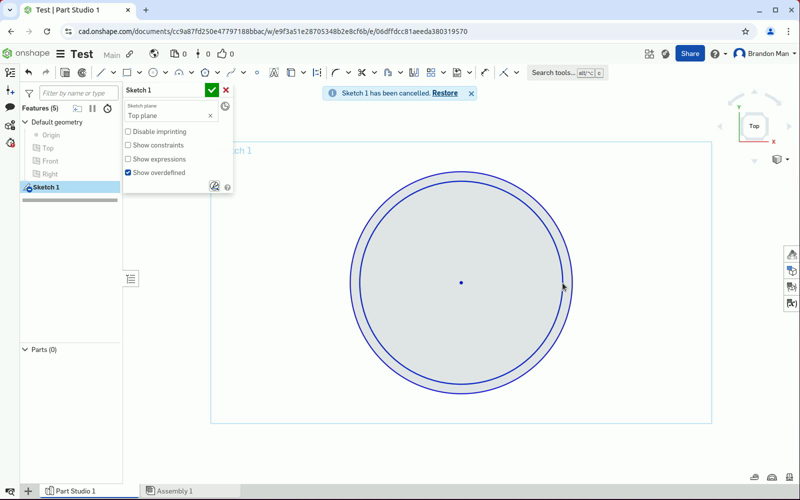
mouse_move(462, 177)
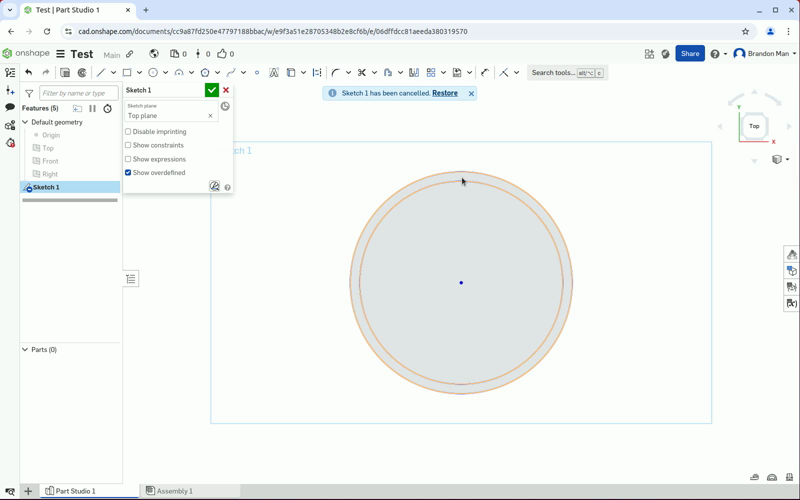
click(462, 177)
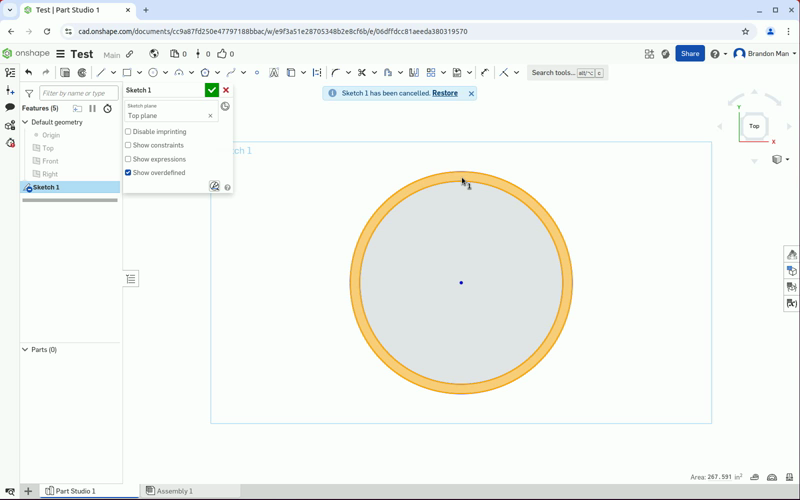
mouse_move(73, 352)
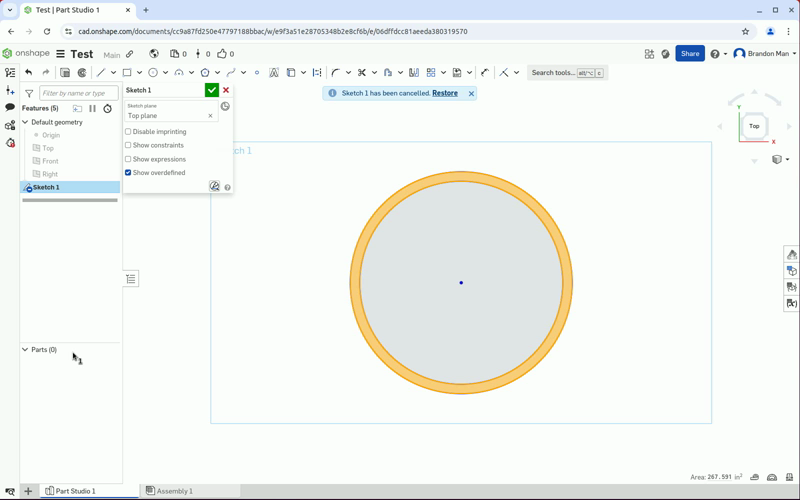
key(shift+y)
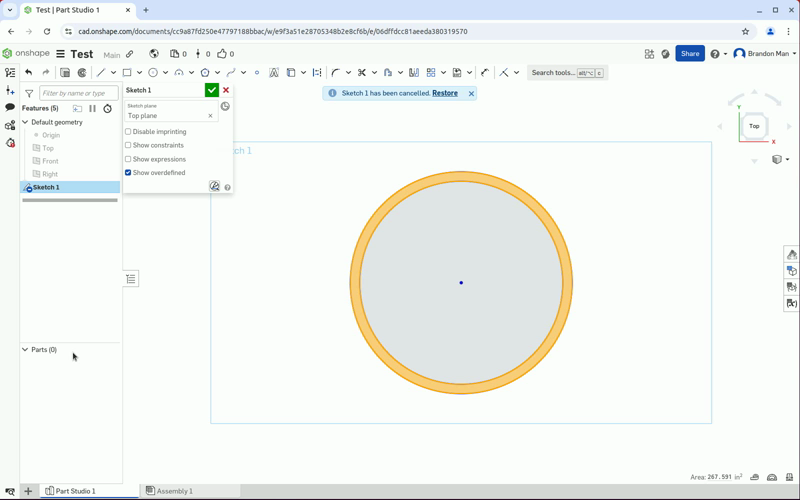
key(shift+e)
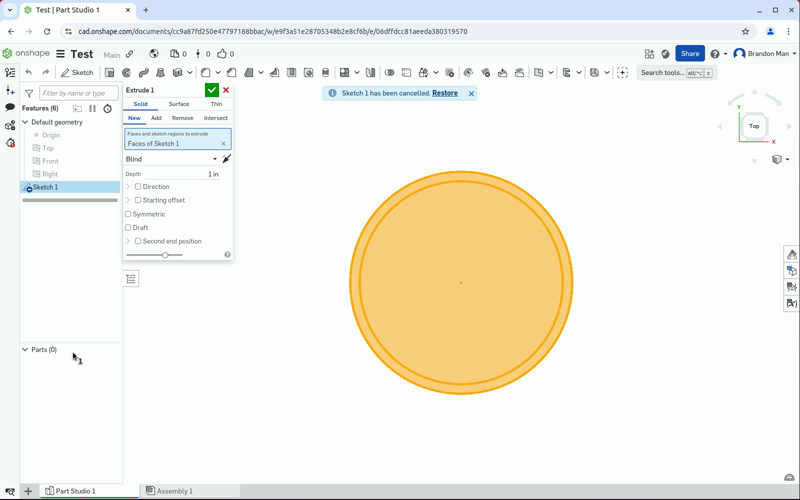
mouse_move(143, 106)
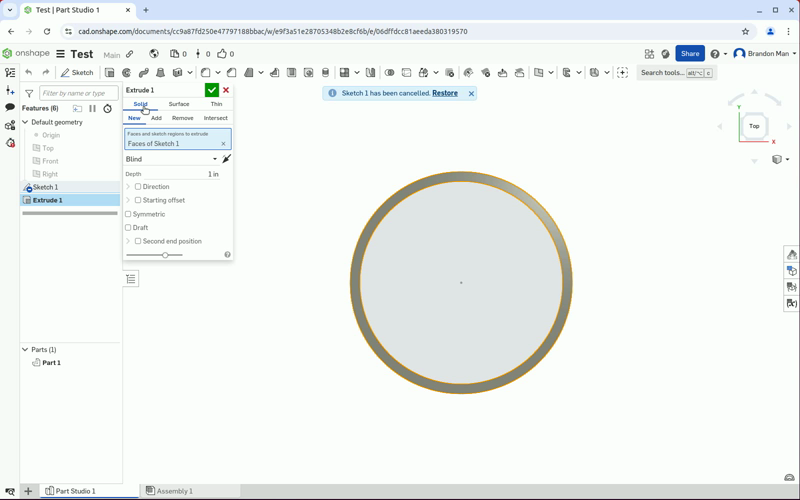
click(143, 106)
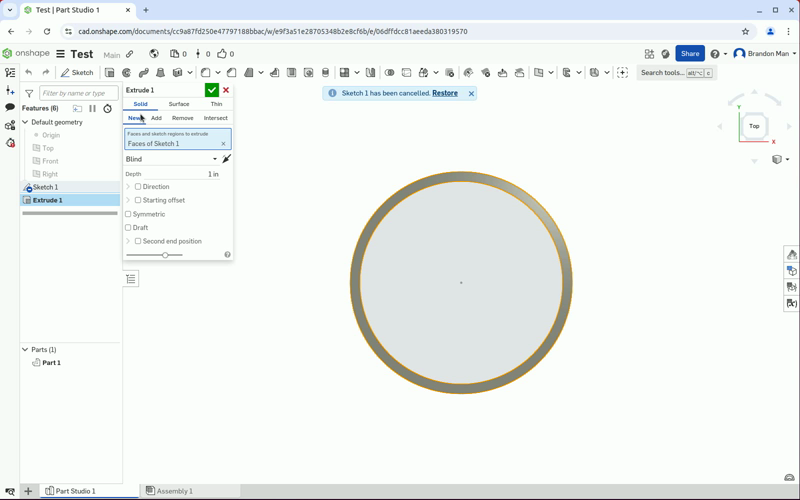
mouse_move(137, 120)
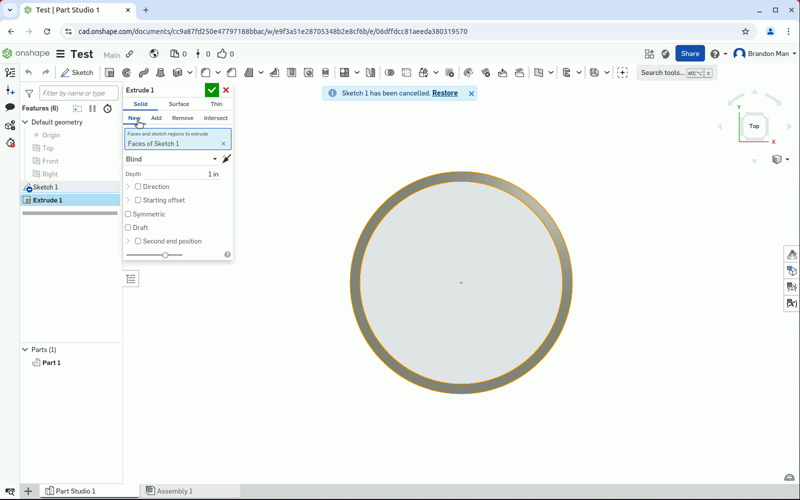
click(137, 120)
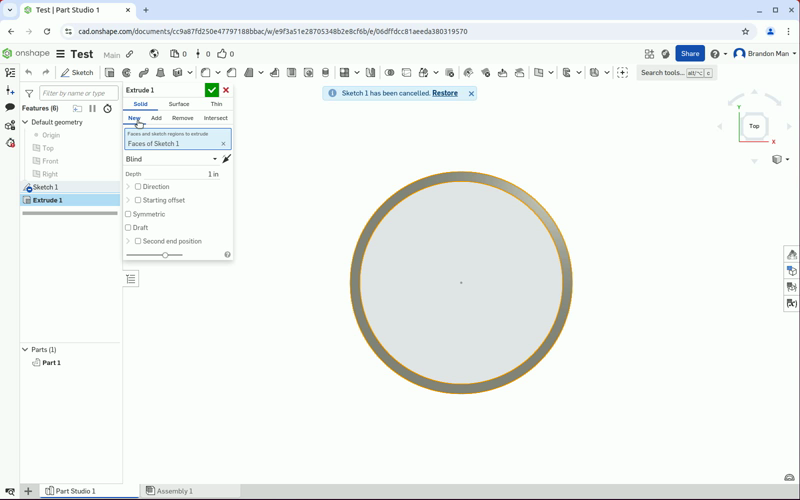
key(tab, 4)
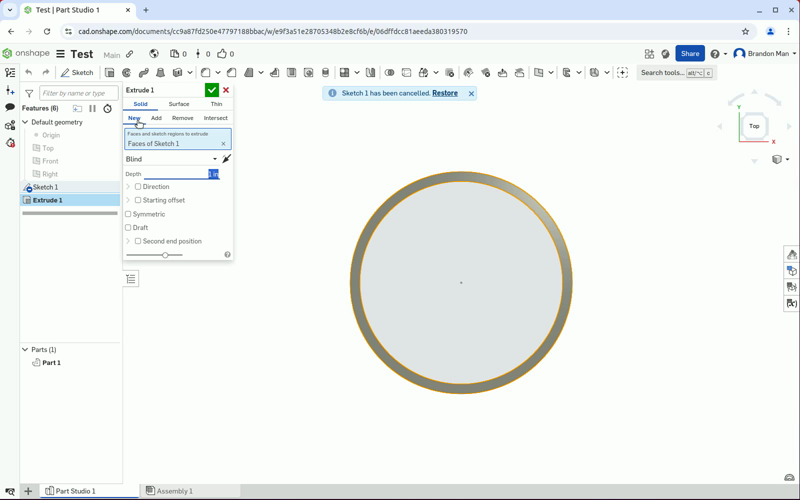
text(-4.092)
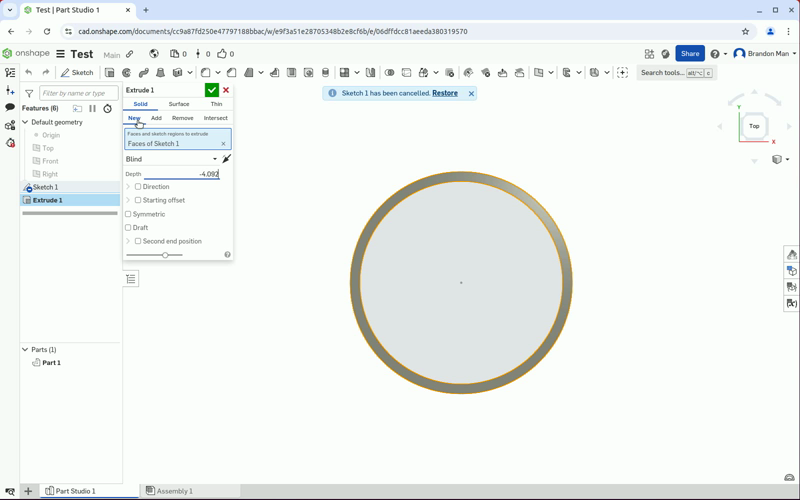
key(enter)
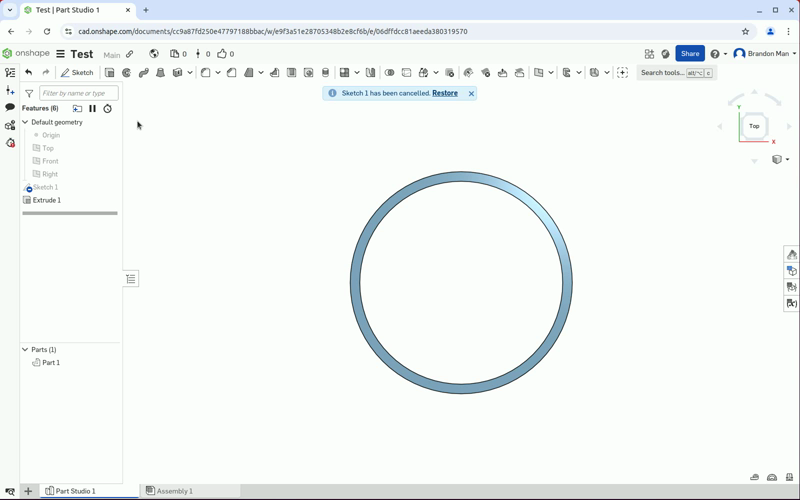
key(shift+h)
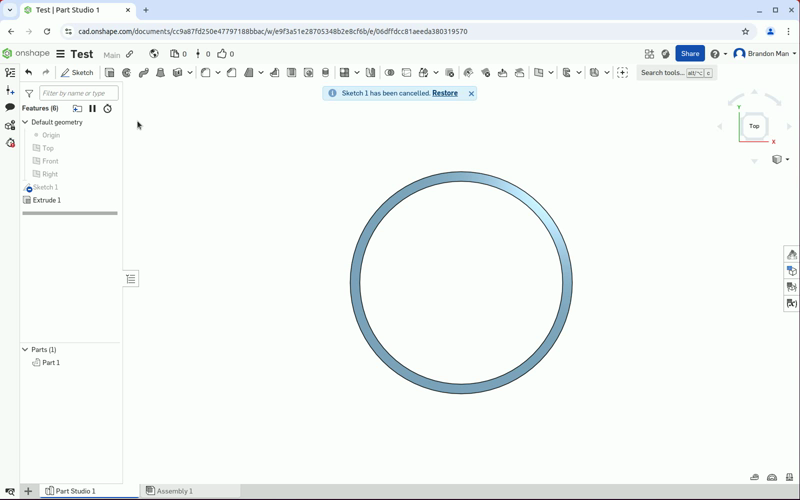
key(shift+h)
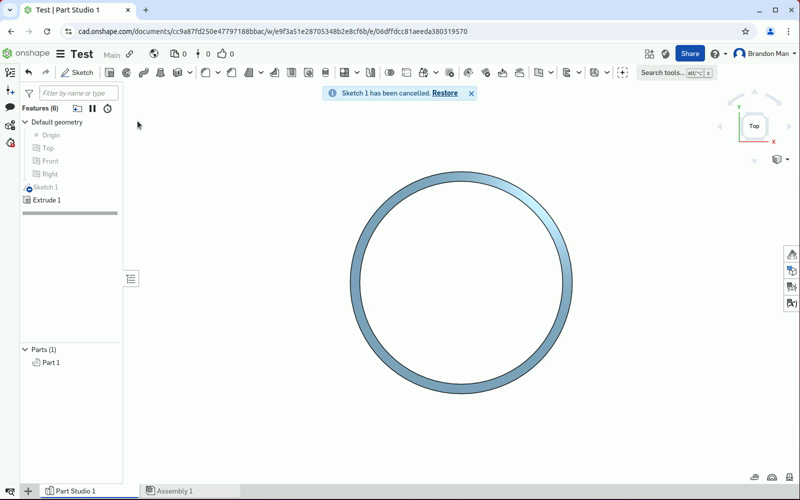
mouse_move(73, 189)
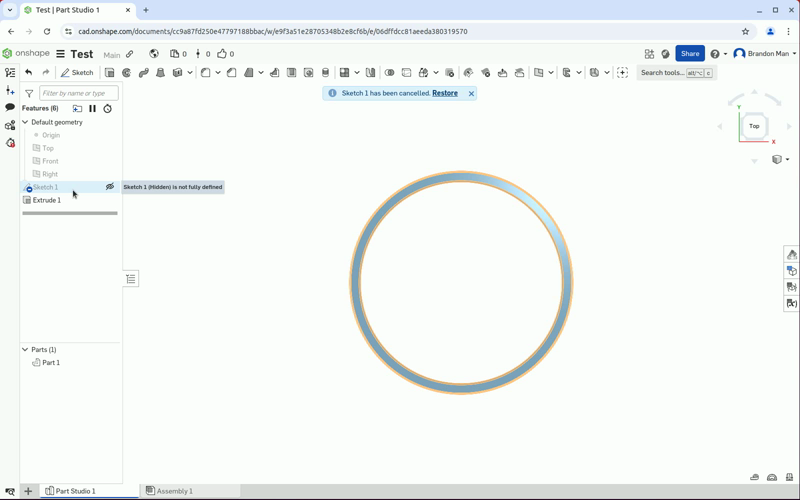
click(73, 189)
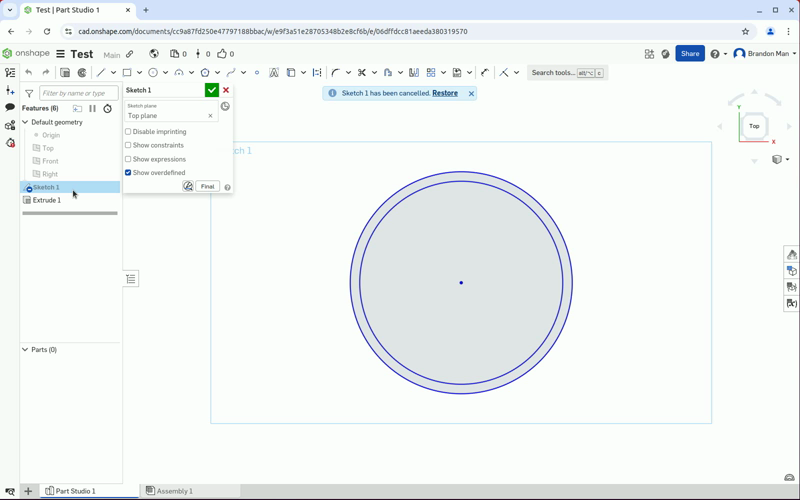
mouse_move(229, 92)
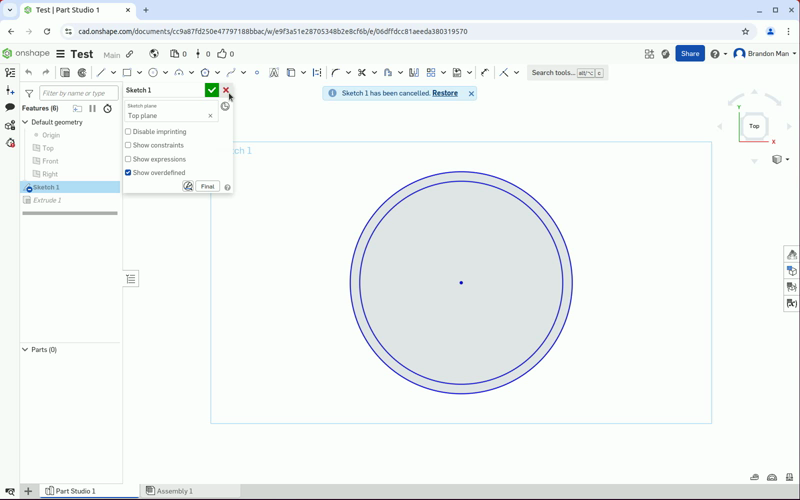
click(229, 92)
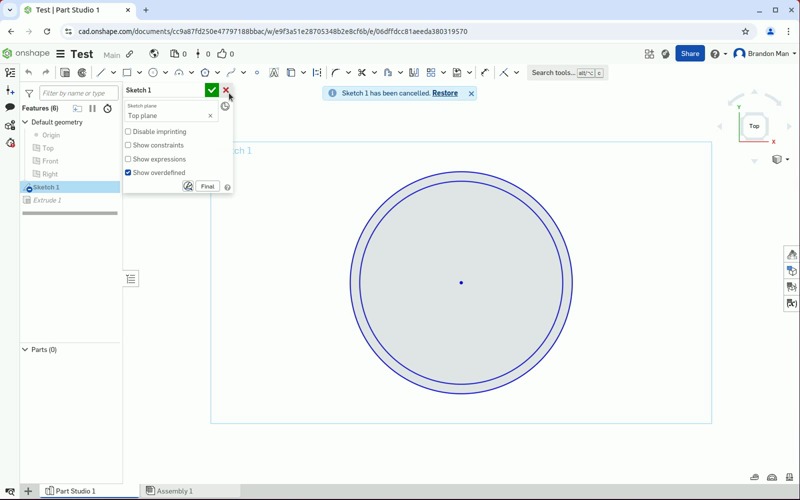
key(shift+s)
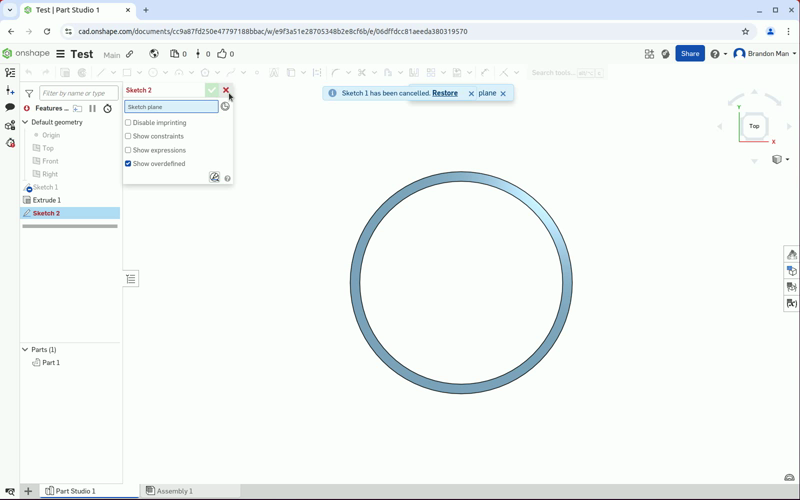
mouse_move(73, 150)
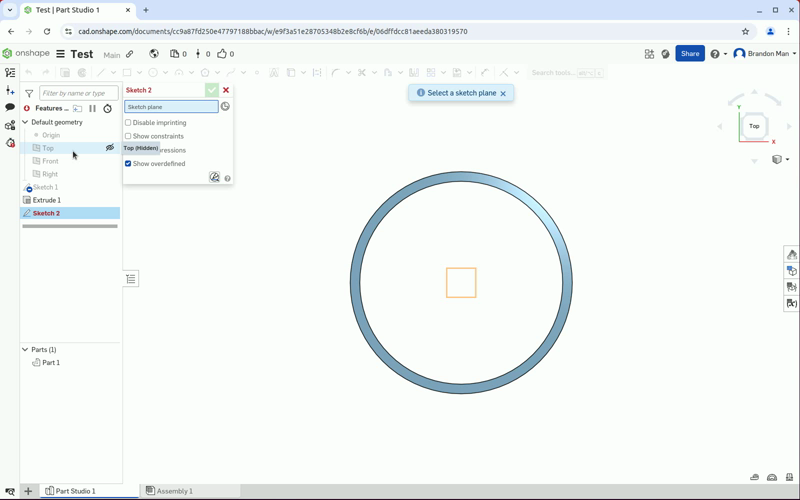
click(73, 150)
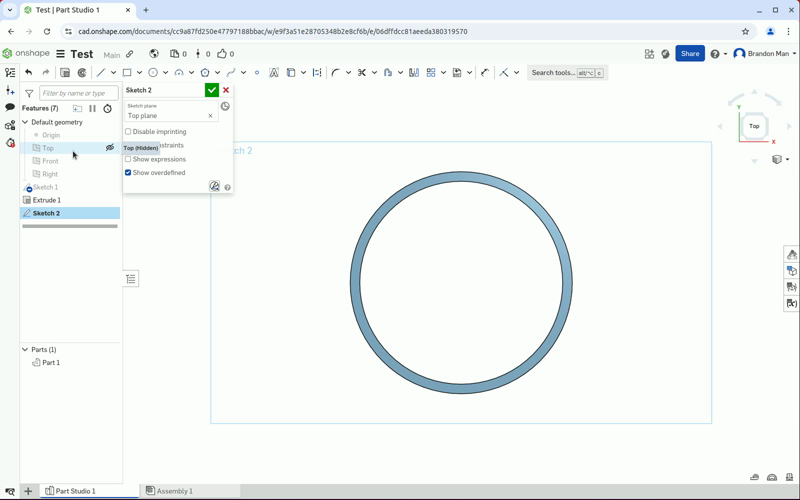
mouse_move(73, 352)
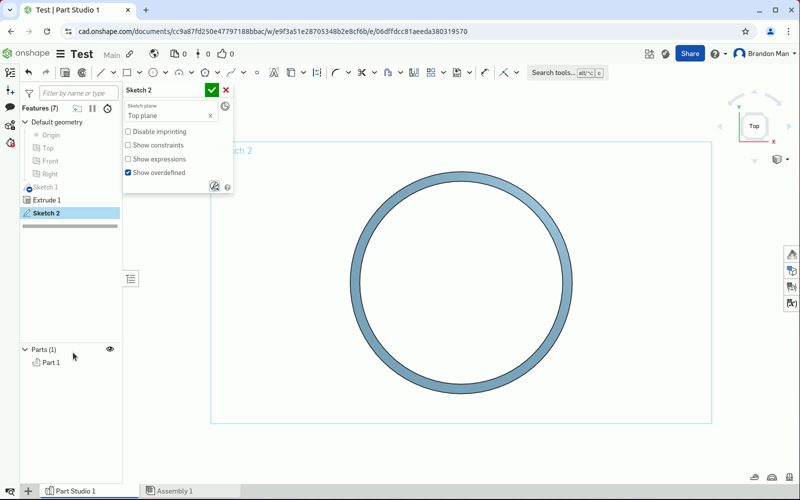
key(y)
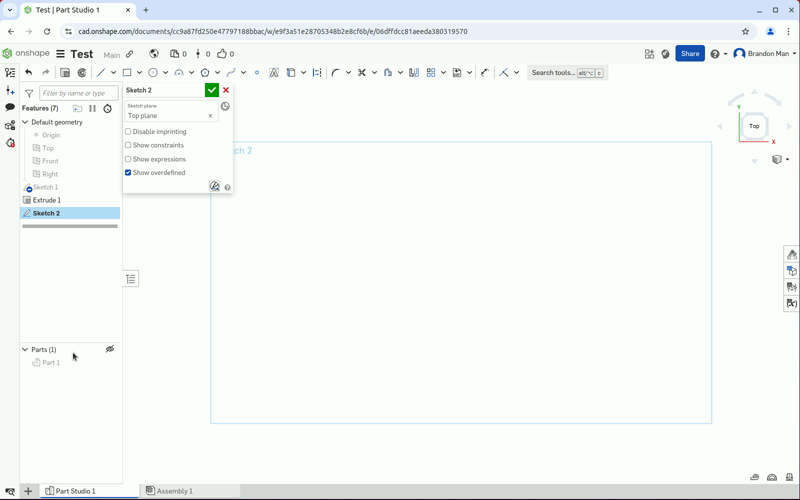
key(c)
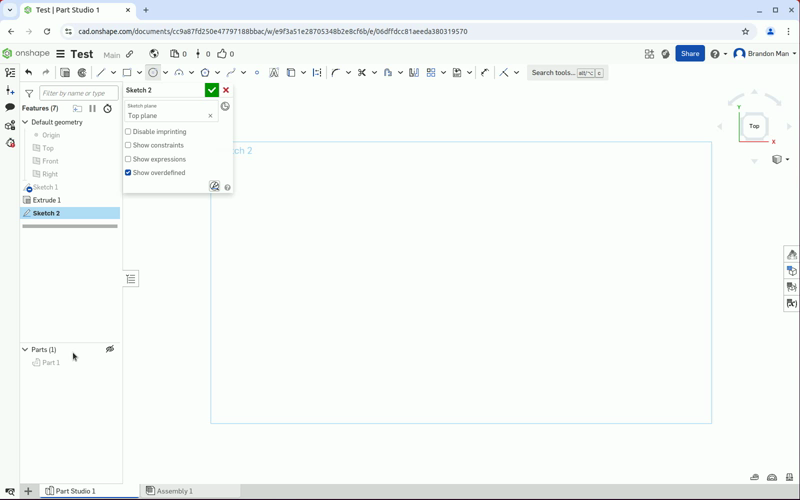
key_down(shift)
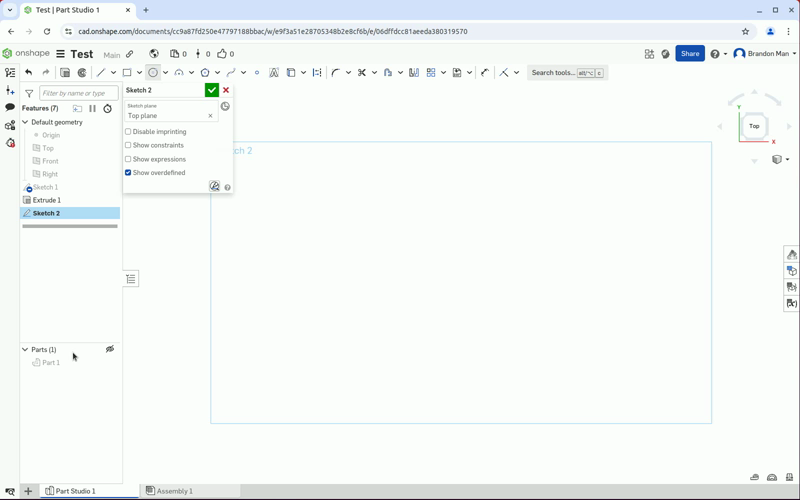
mouse_move(461, 282)
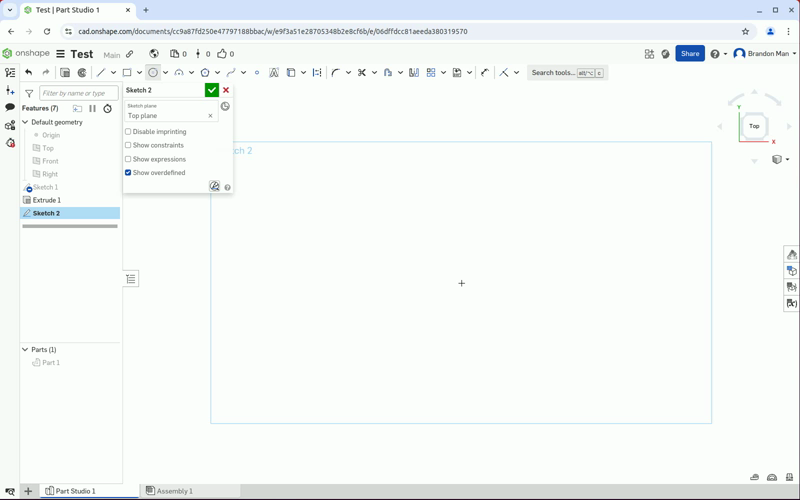
click(461, 282)
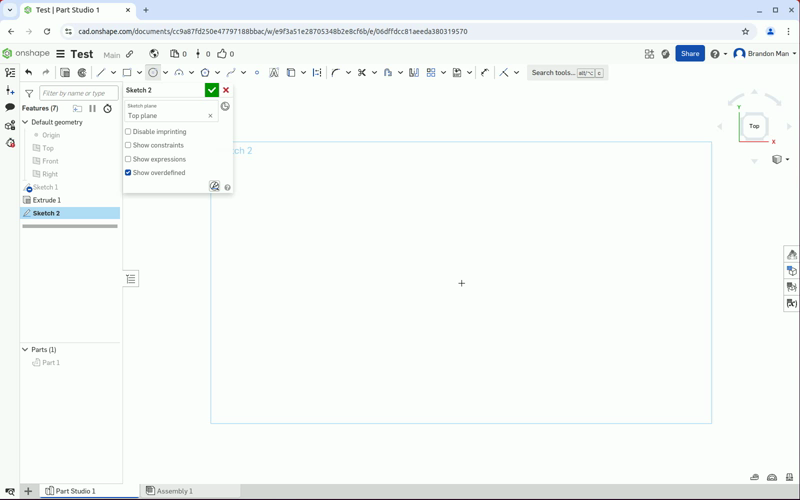
key_up(shift)
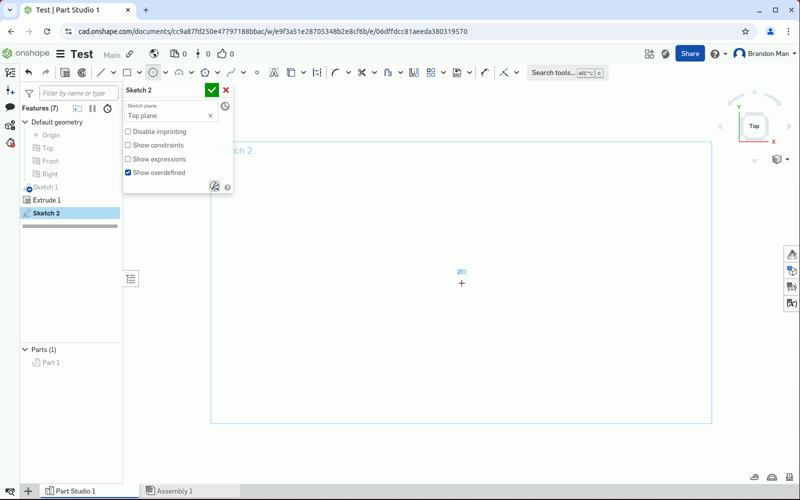
mouse_move(565, 282)
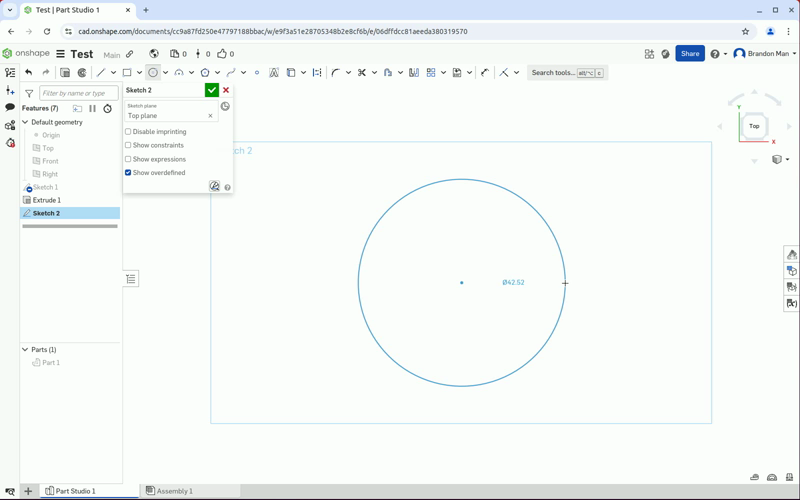
click(565, 282)
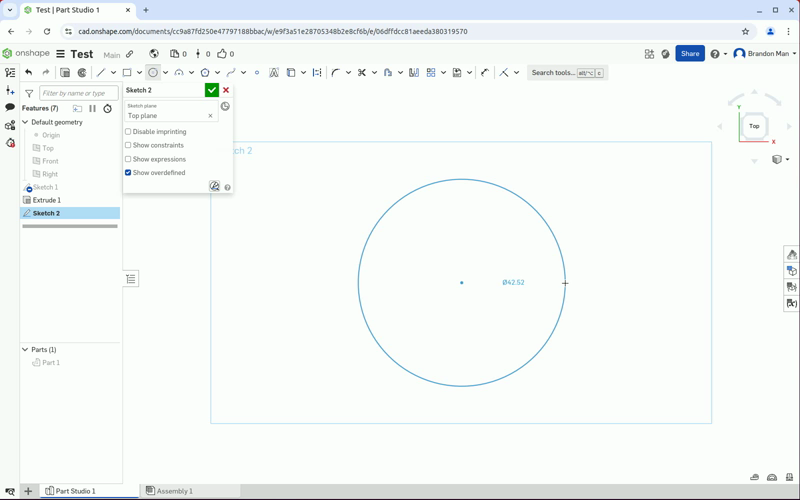
key(esc)
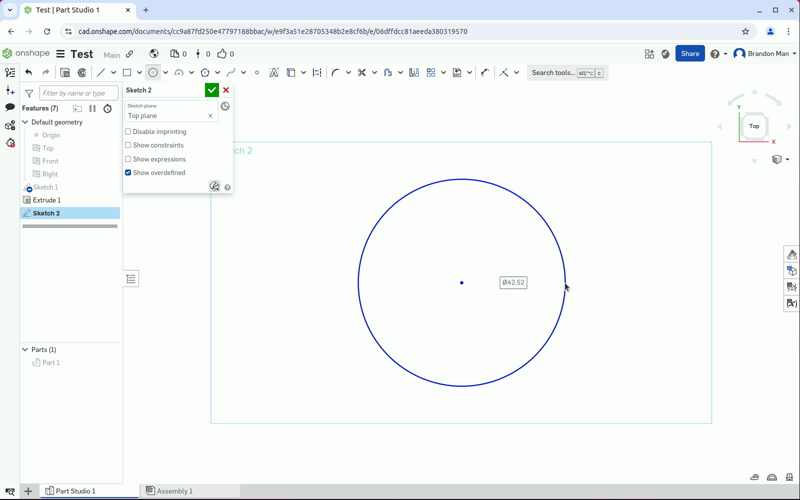
mouse_move(396, 247)
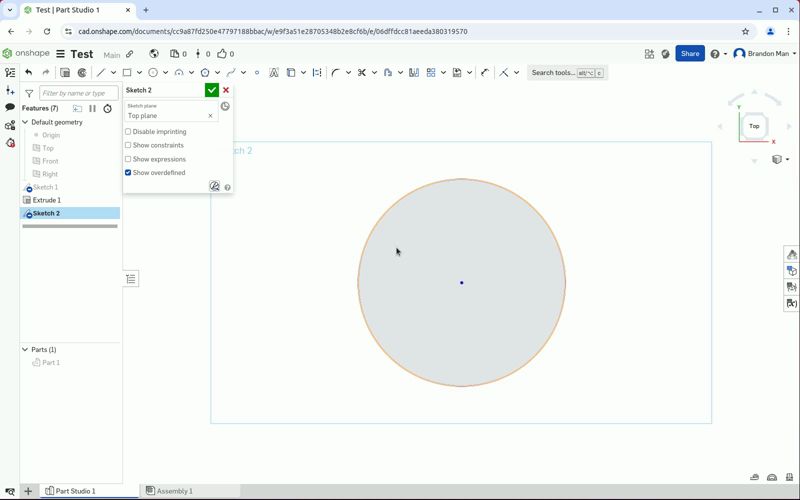
click(396, 247)
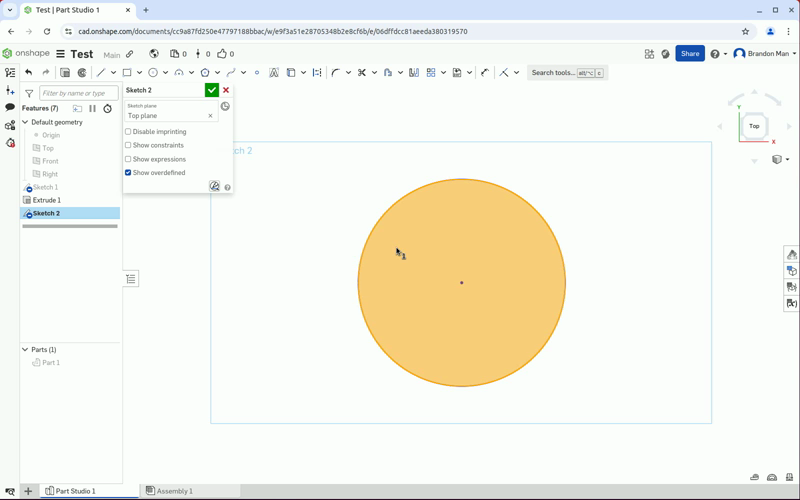
mouse_move(73, 352)
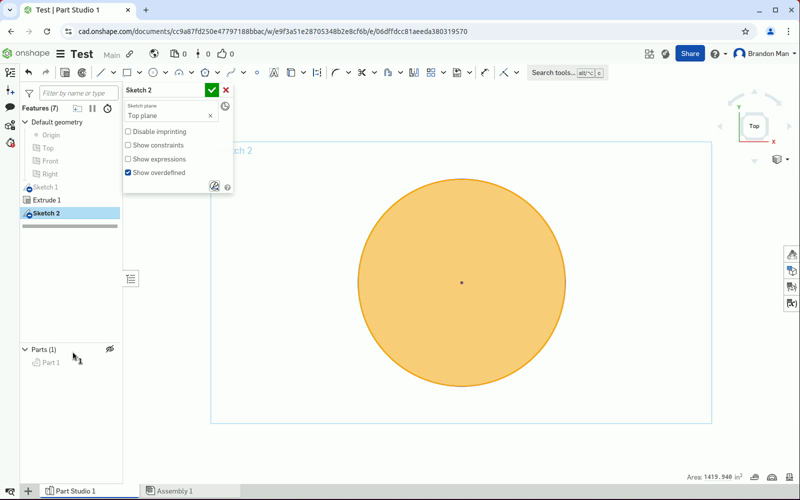
key(shift+y)
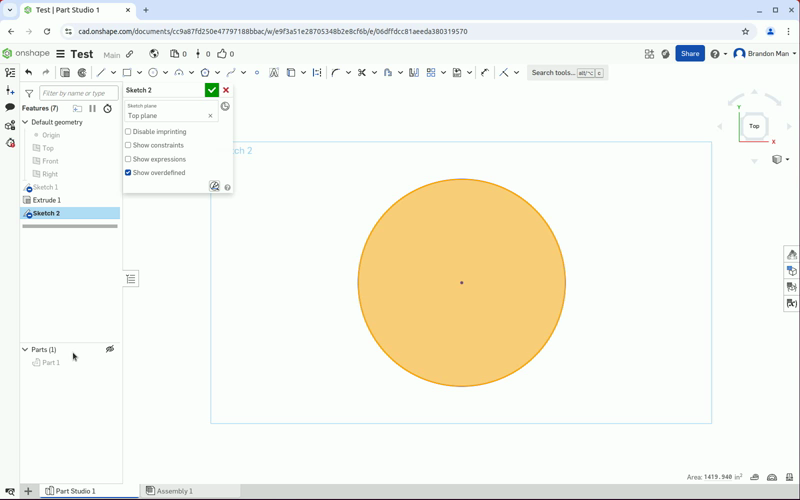
key(shift+e)
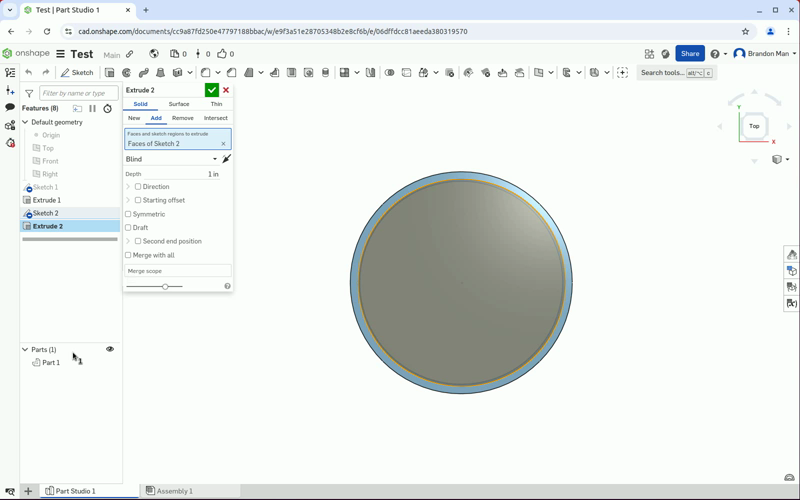
mouse_move(143, 106)
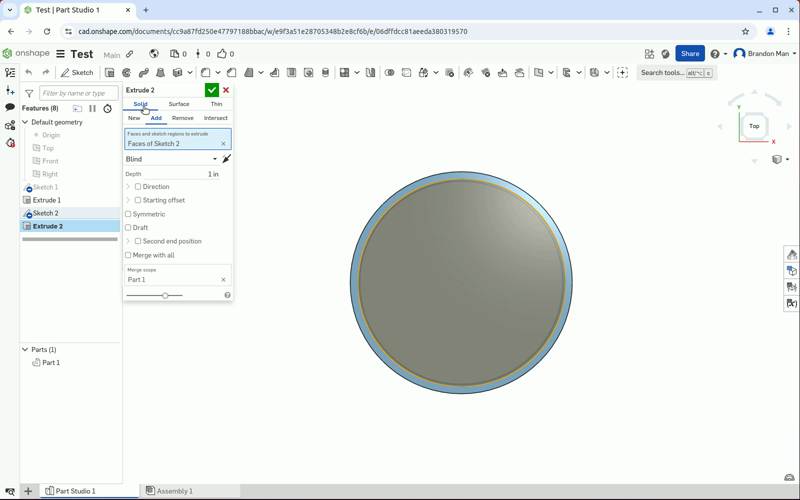
click(143, 106)
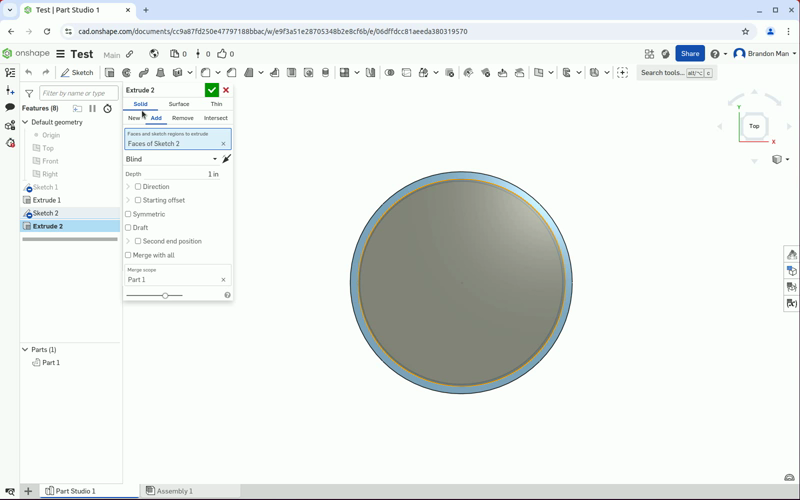
mouse_move(137, 120)
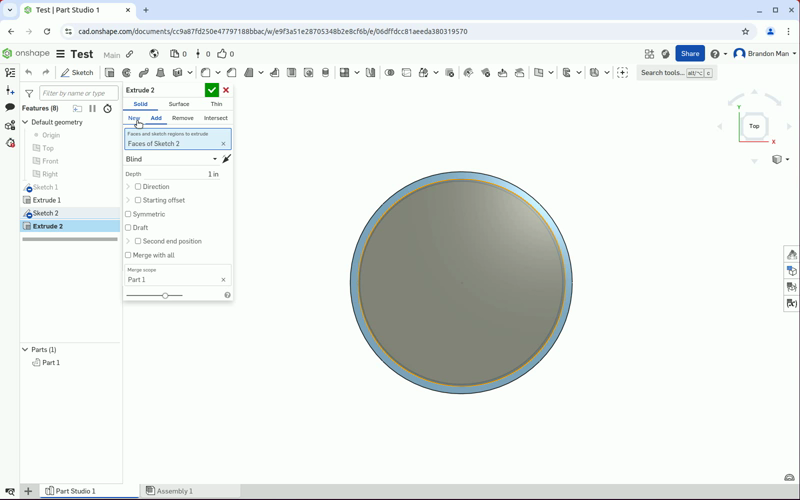
click(137, 120)
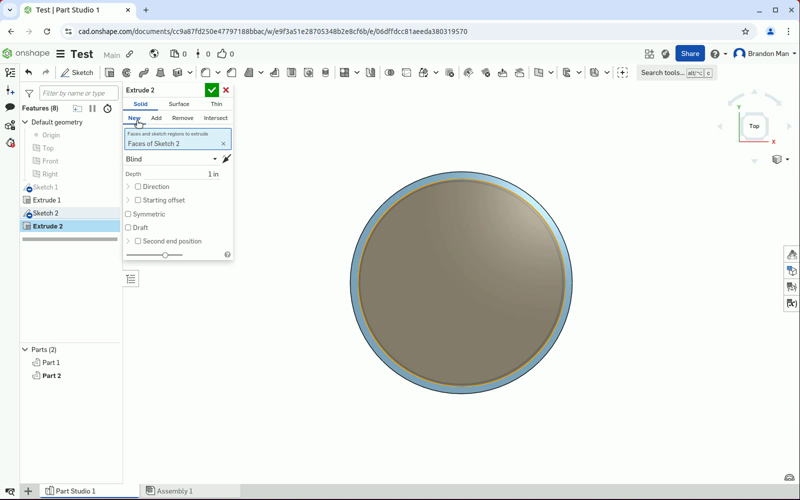
key(tab, 4)
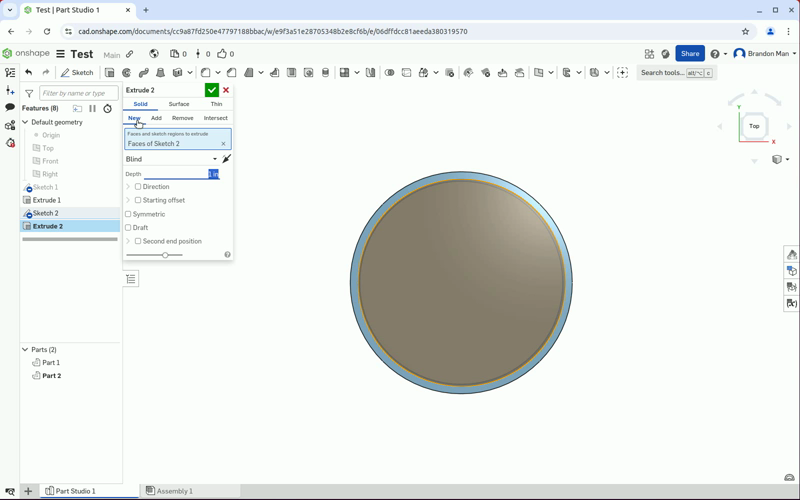
text(-4.092)
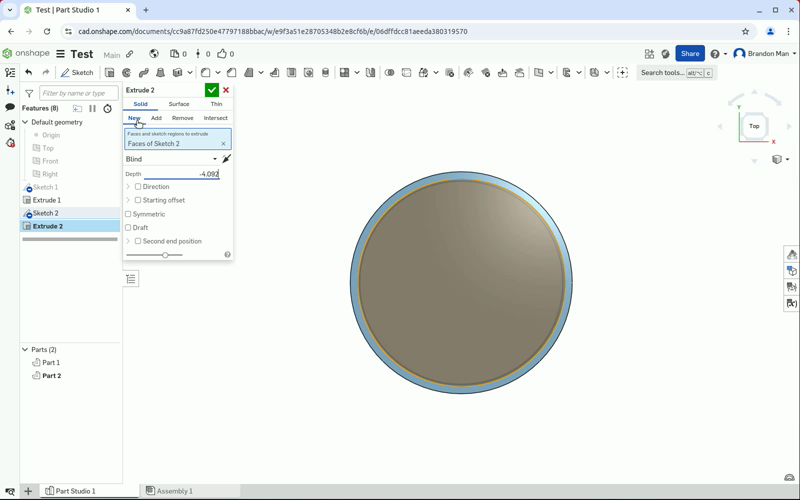
key(enter)
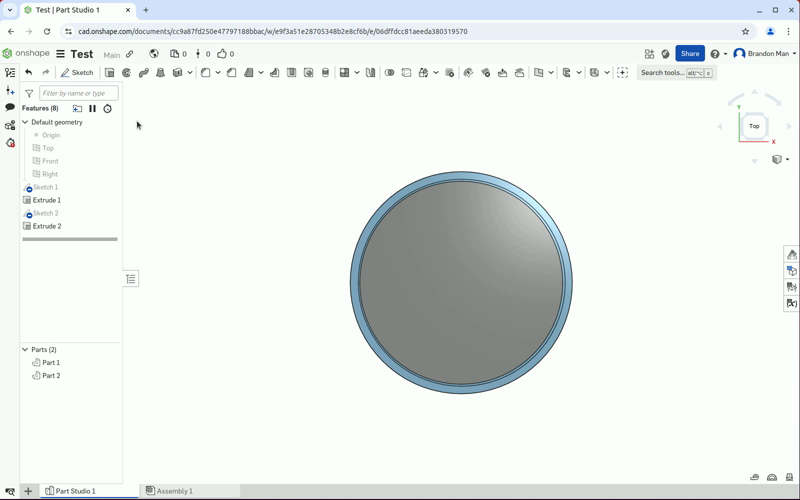
key(shift+h)
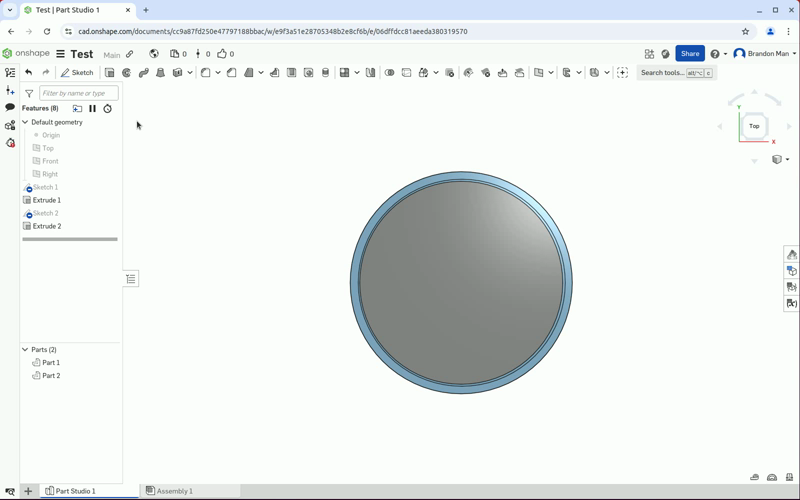
key(shift+h)
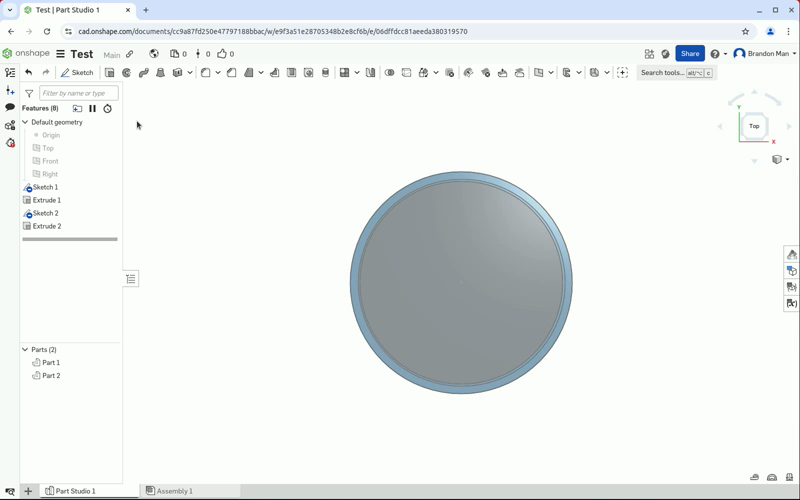
key(shift+7)
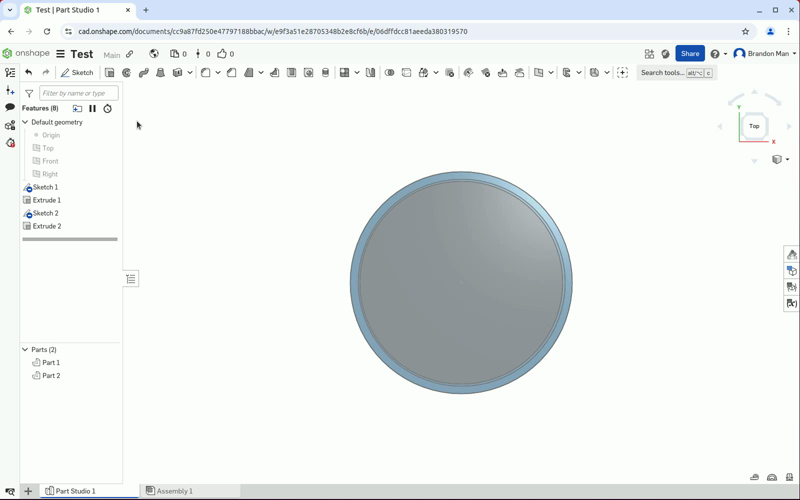
key(up, 3)
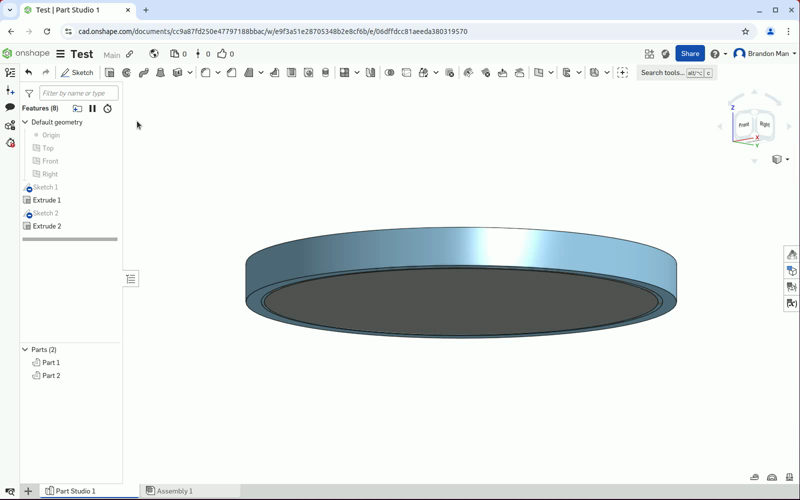
key(left, 3)
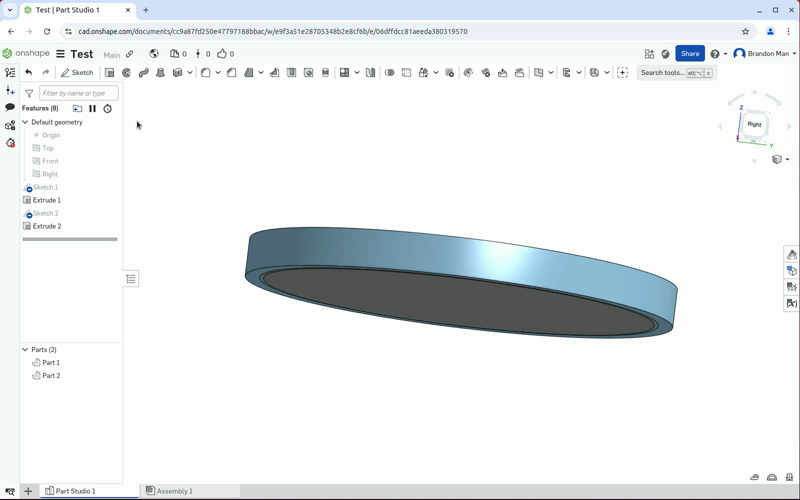
key(right, 3)
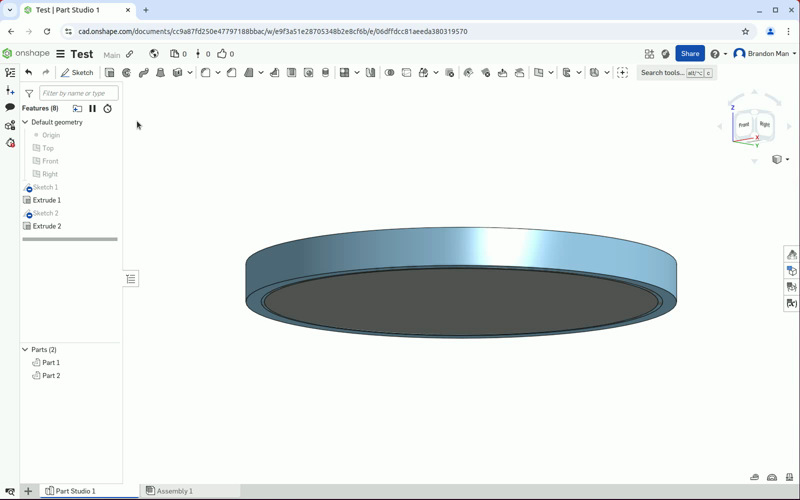
key(down, 3)
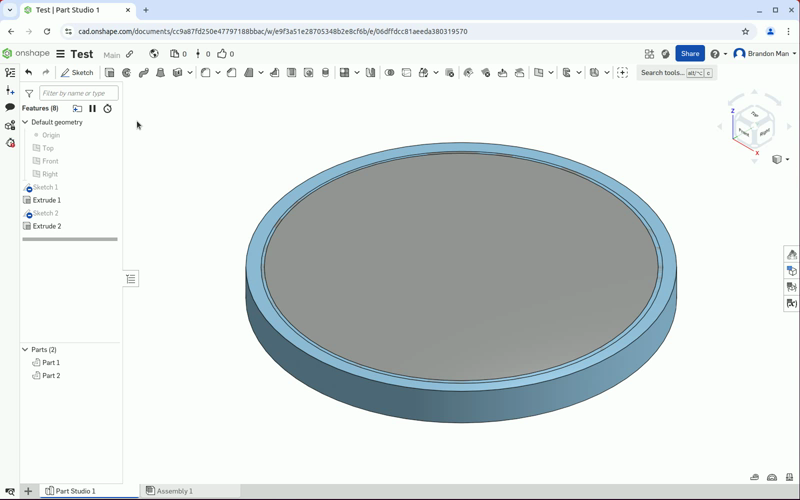
mouse_move(73, 189)
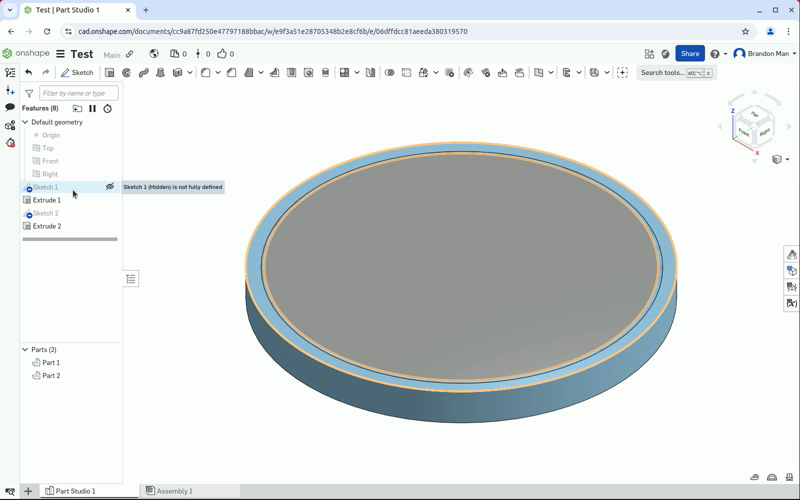
click(73, 189)